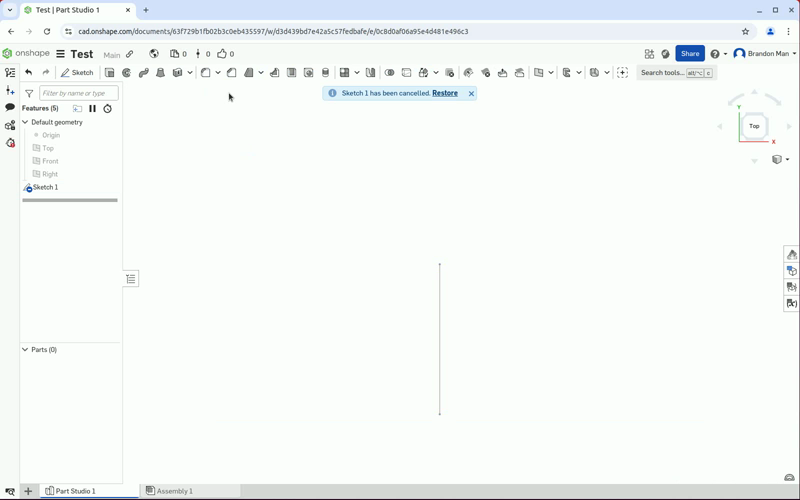
key(shift+h)
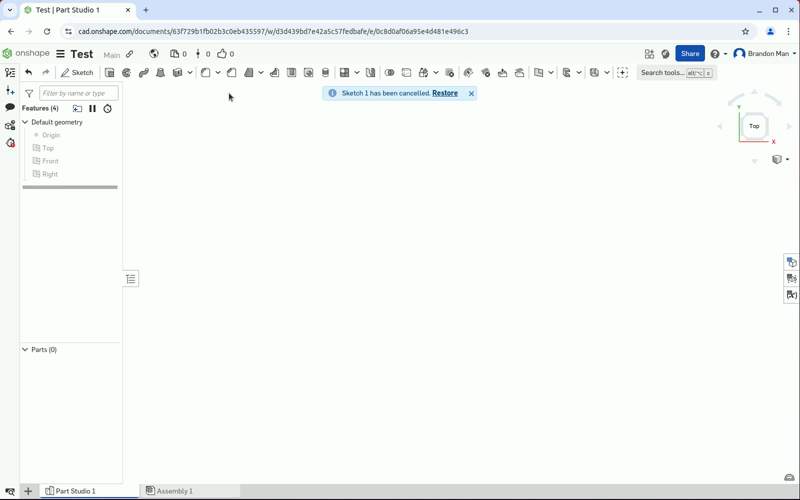
mouse_move(73, 352)
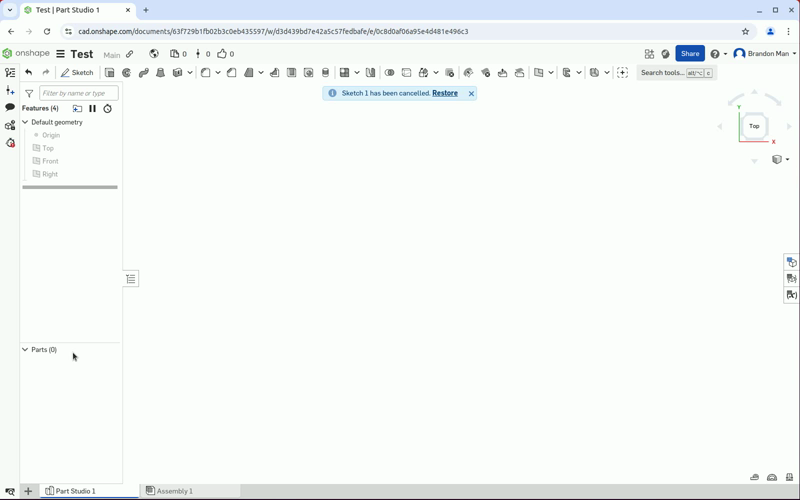
key(y)
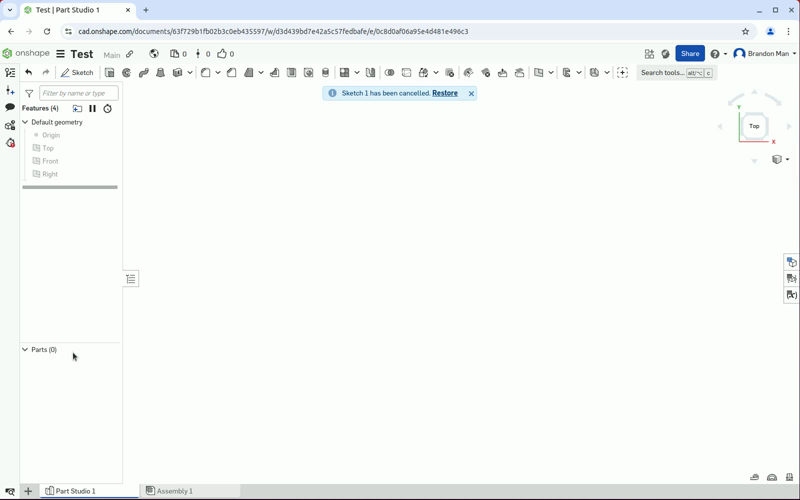
key(shift+p)
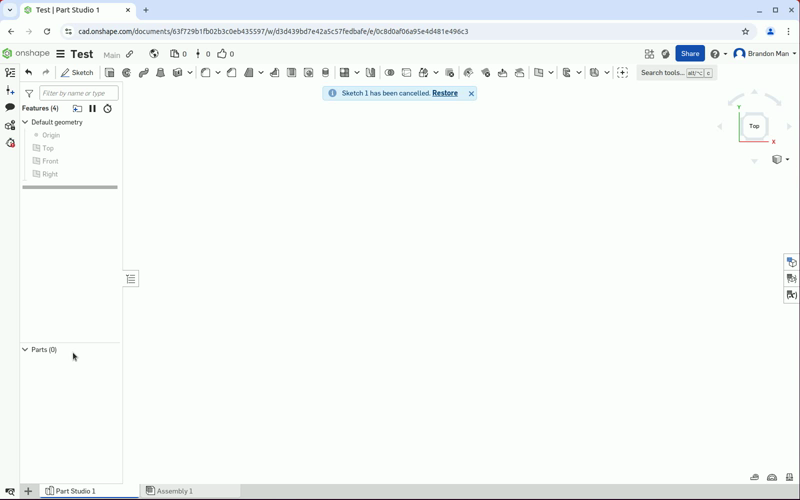
key(space)
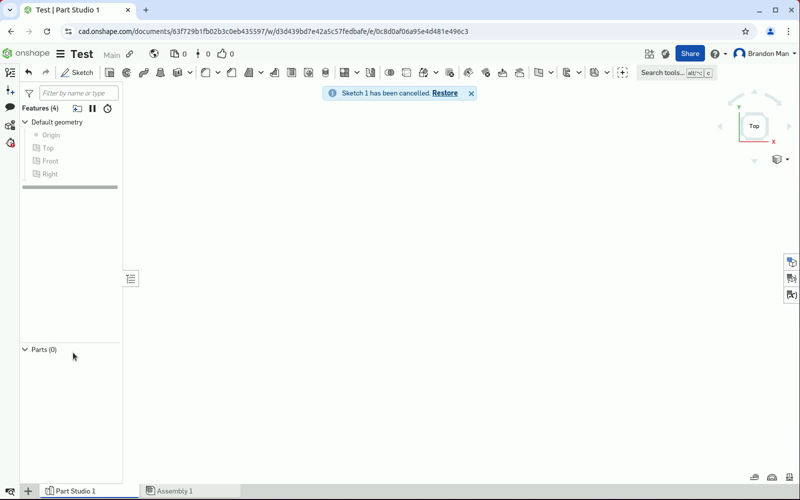
key_down(shift)
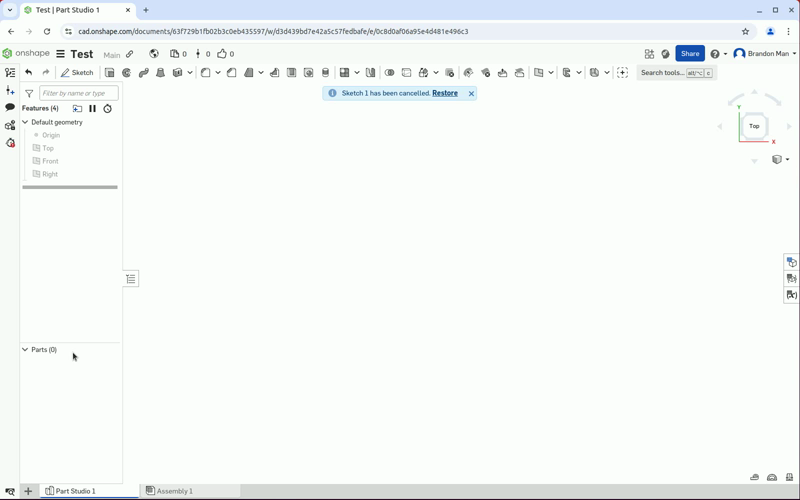
key(up)
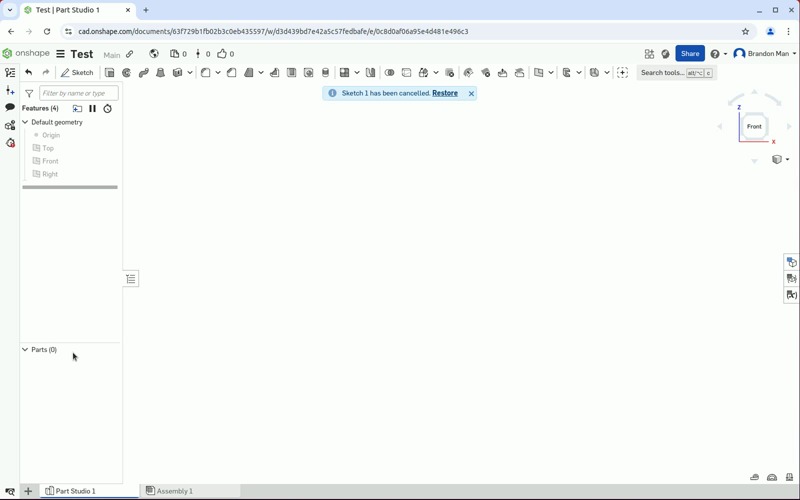
key_up(shift)
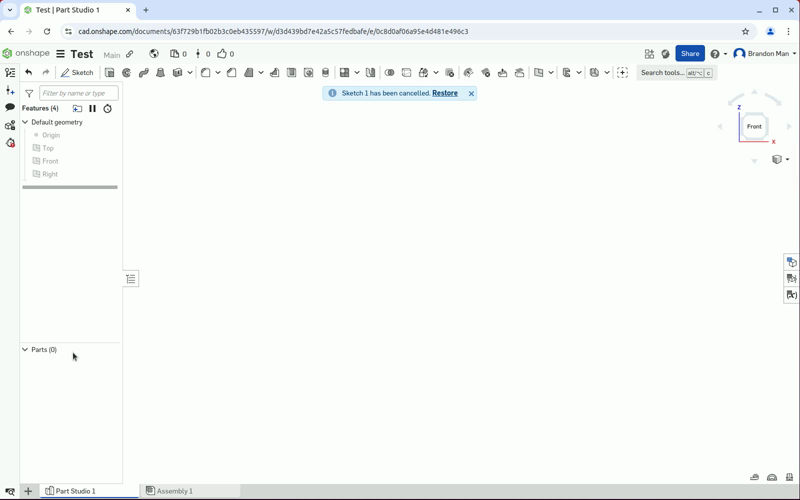
mouse_move(73, 352)
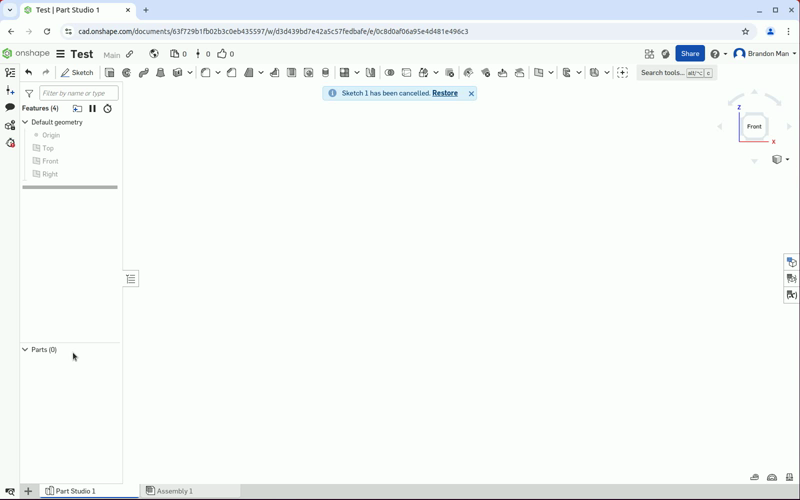
key(shift+y)
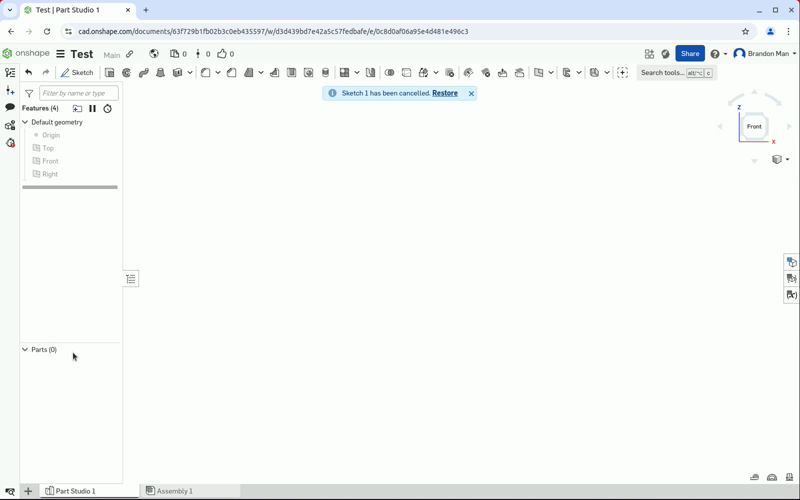
key(shift+s)
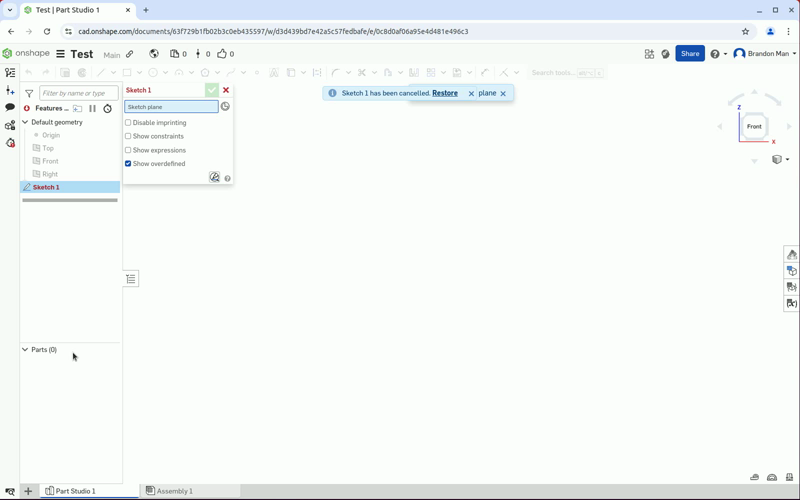
mouse_move(73, 163)
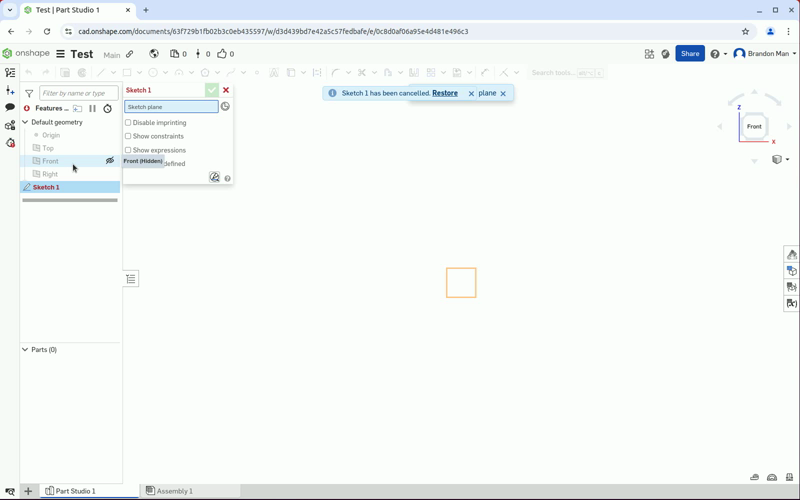
click(73, 163)
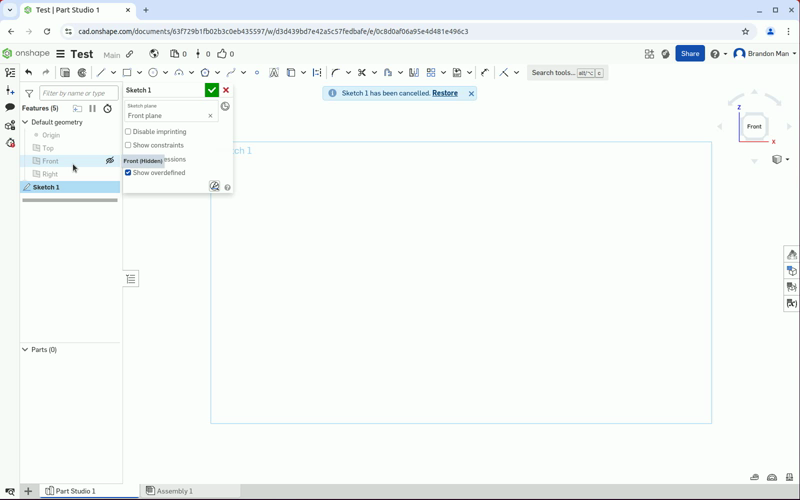
mouse_move(73, 352)
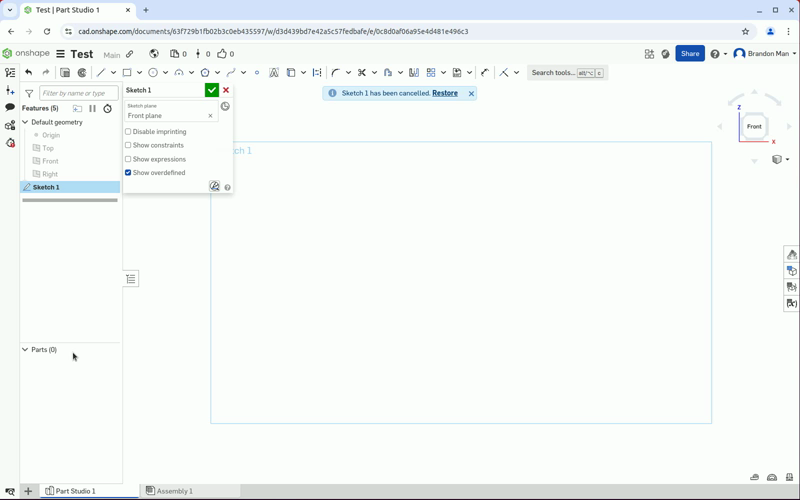
key(y)
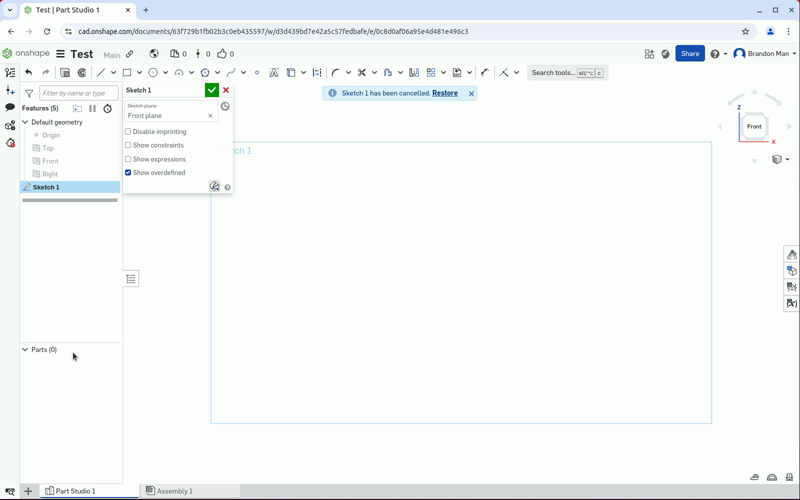
key(c)
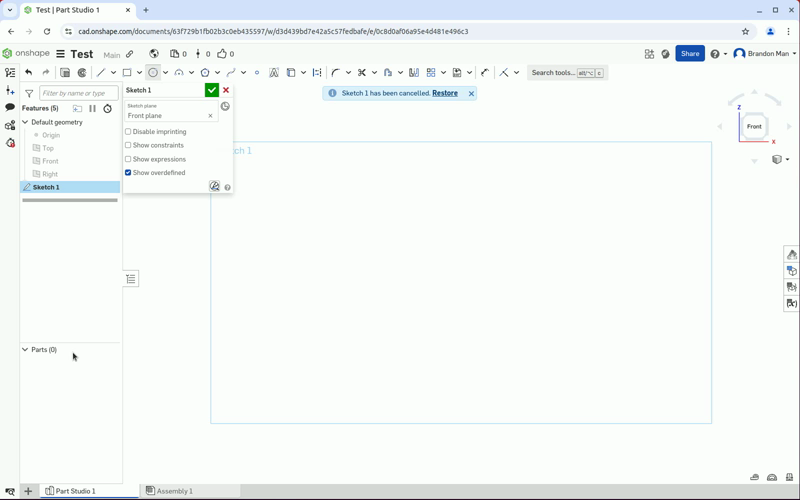
key_down(shift)
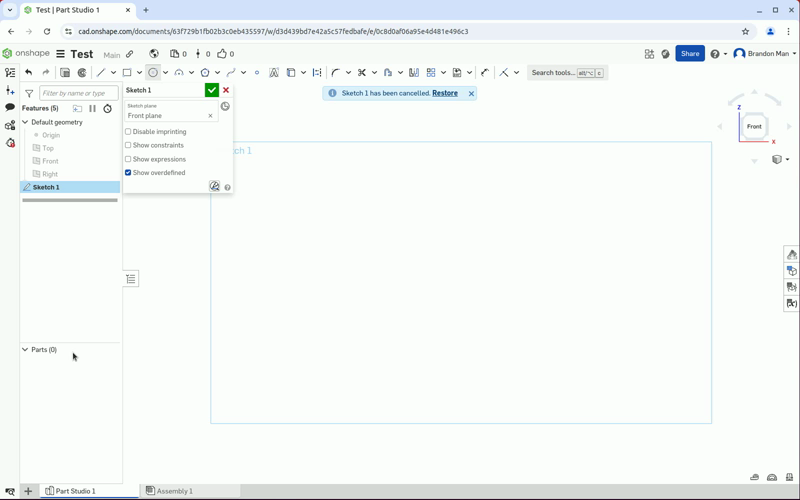
mouse_move(460, 281)
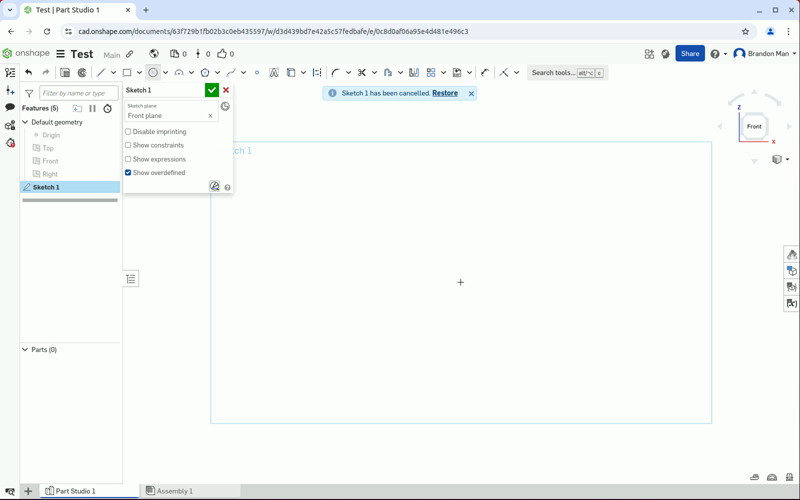
click(460, 281)
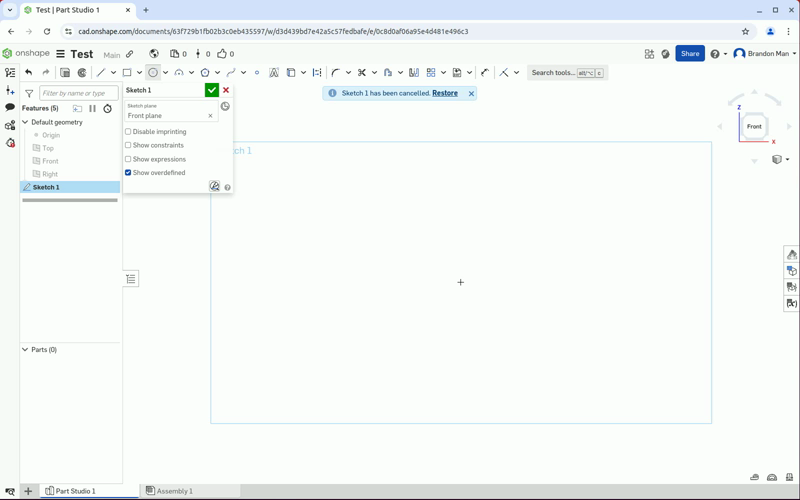
key_up(shift)
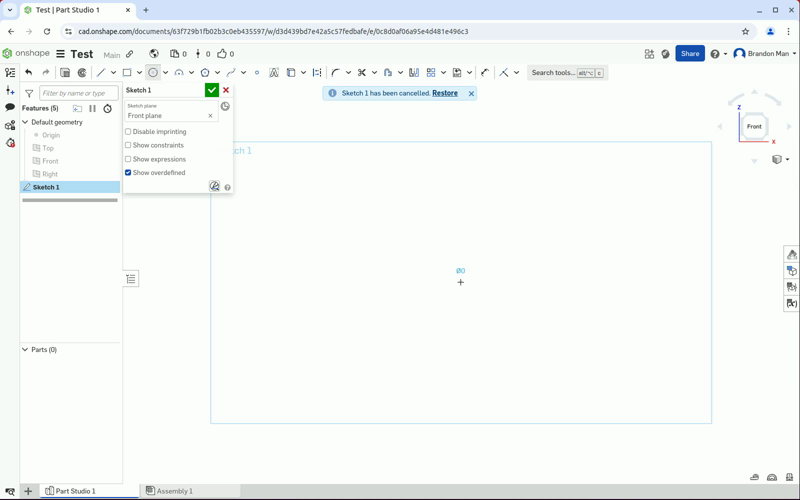
mouse_move(572, 281)
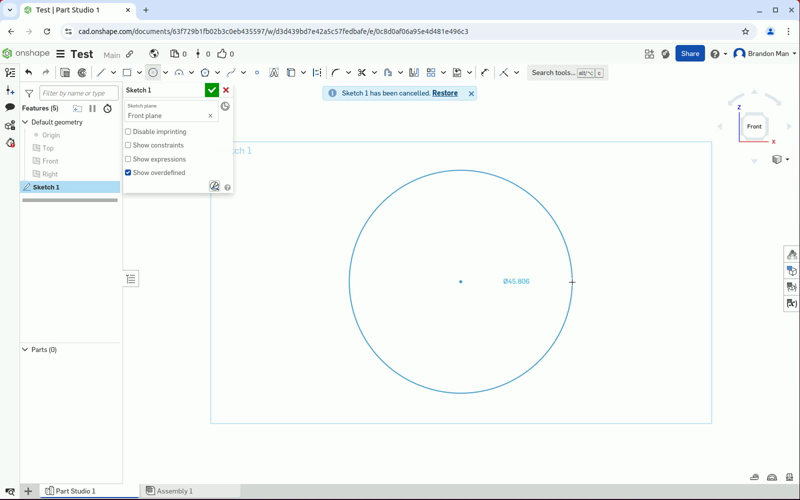
click(572, 281)
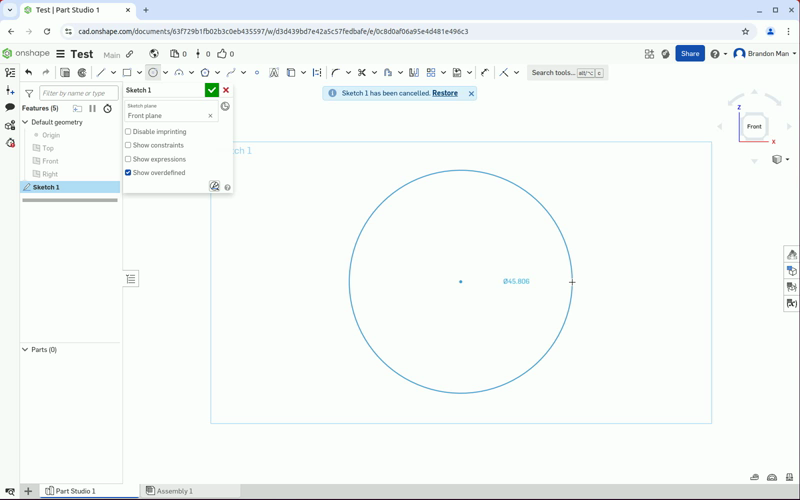
key(esc)
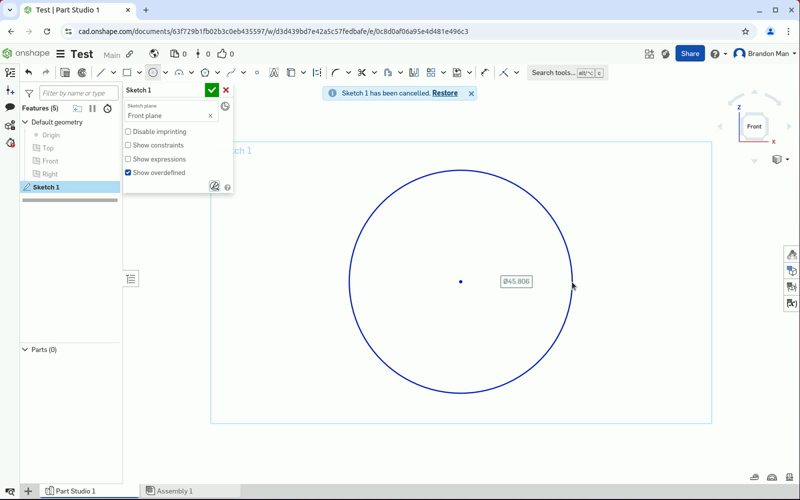
mouse_move(426, 271)
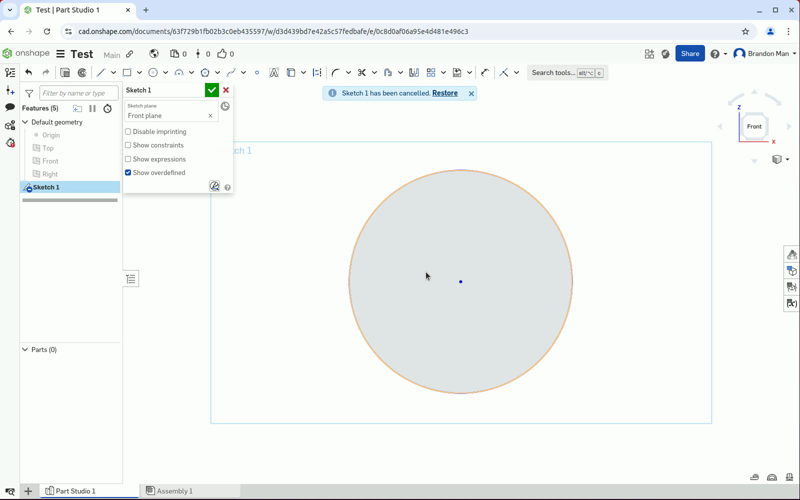
click(426, 271)
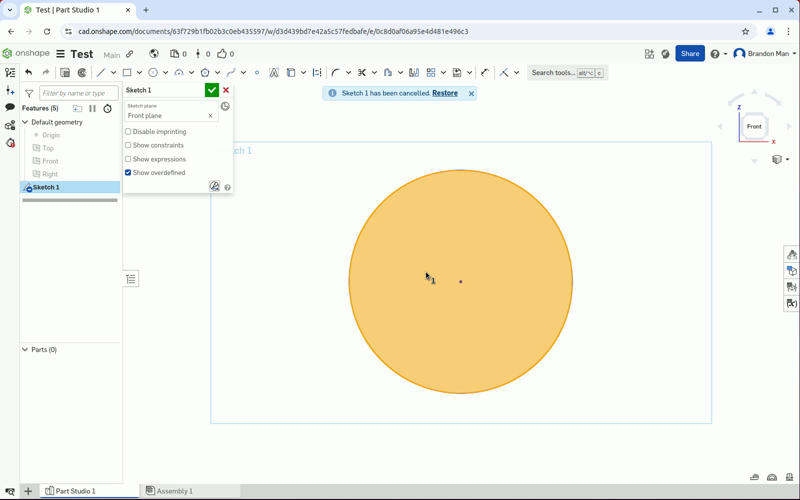
mouse_move(73, 352)
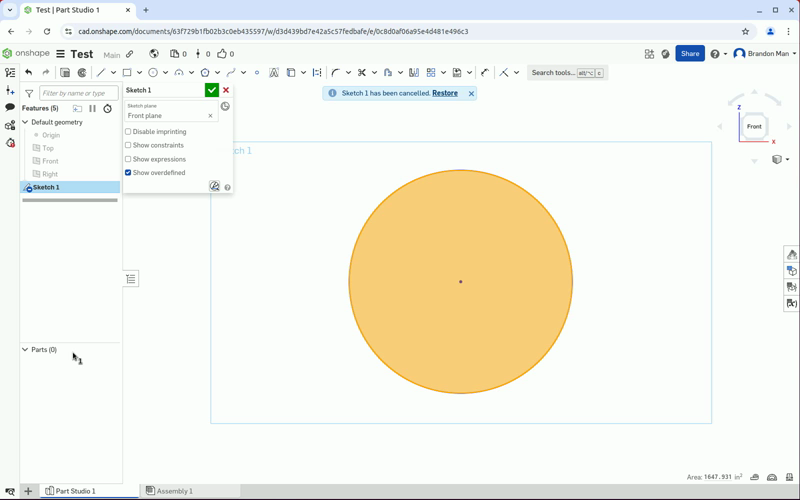
key(shift+y)
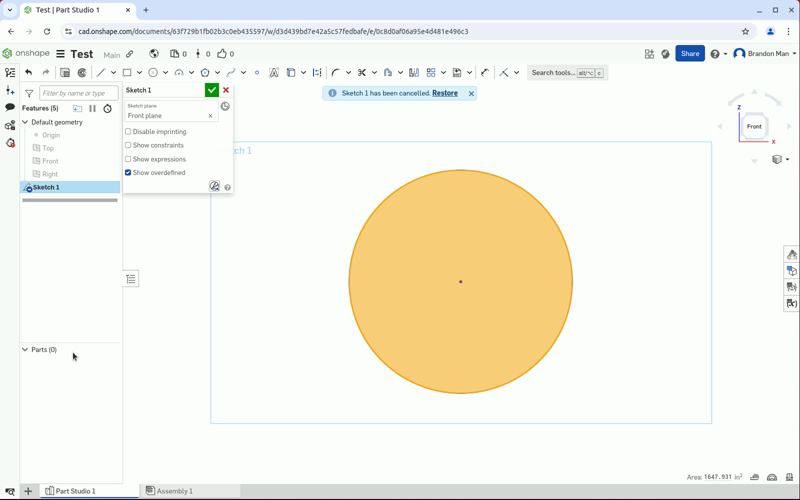
key(shift+e)
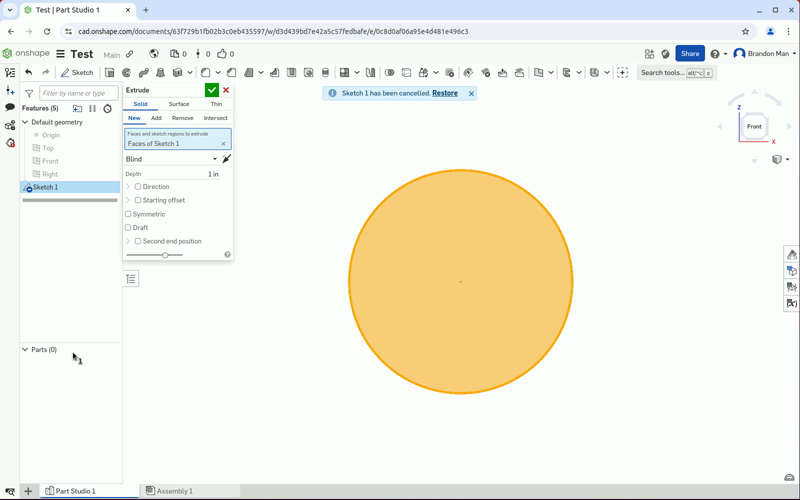
mouse_move(143, 106)
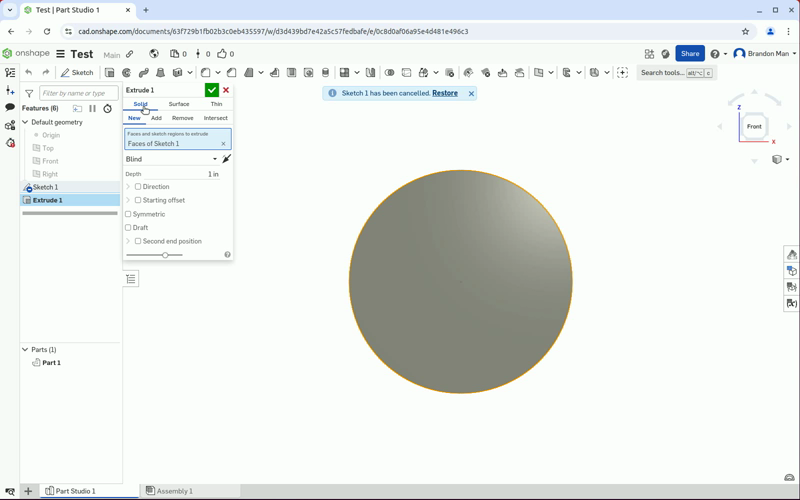
click(143, 106)
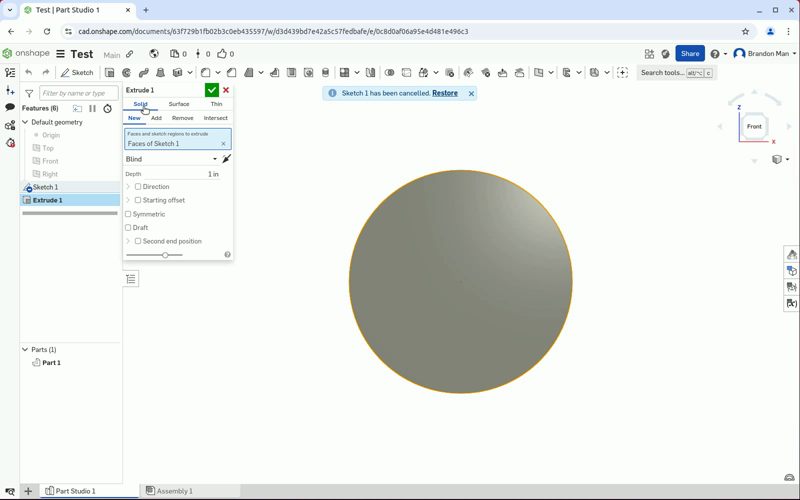
mouse_move(137, 120)
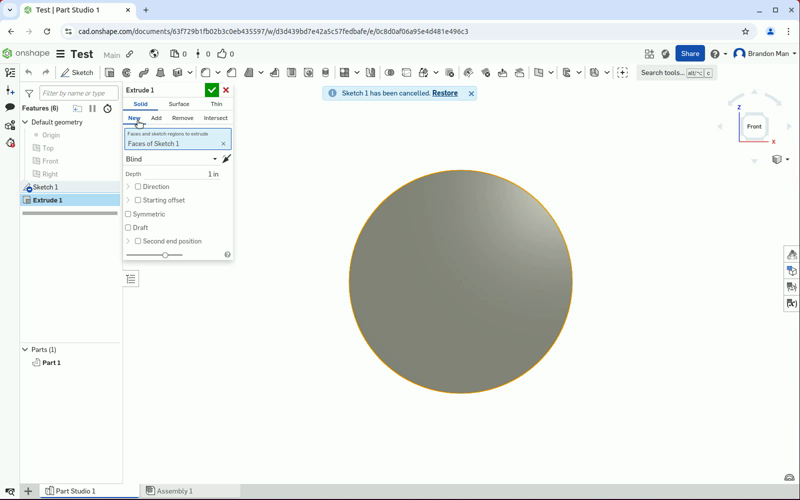
click(137, 120)
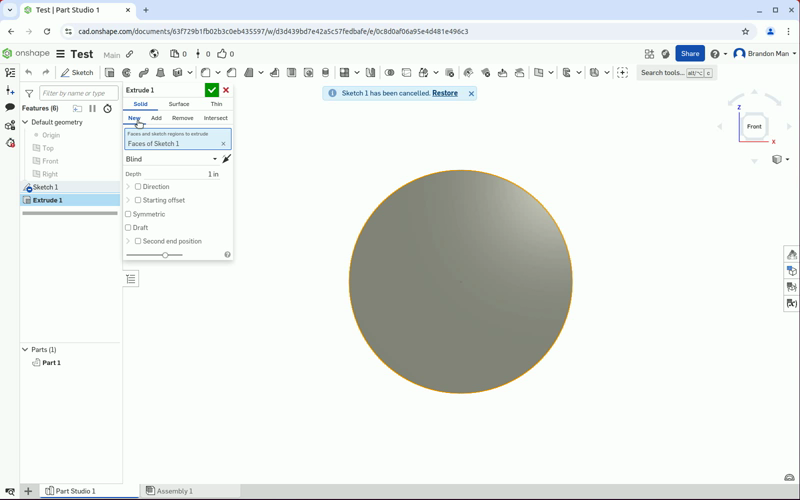
key(tab, 4)
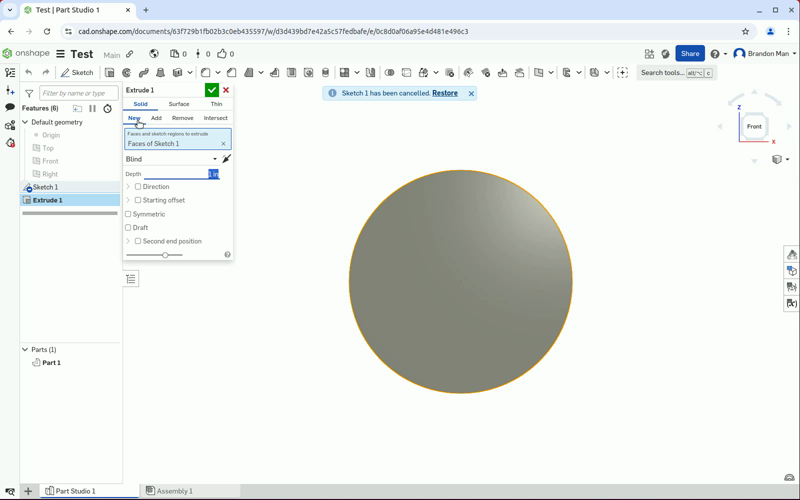
text(5.777)
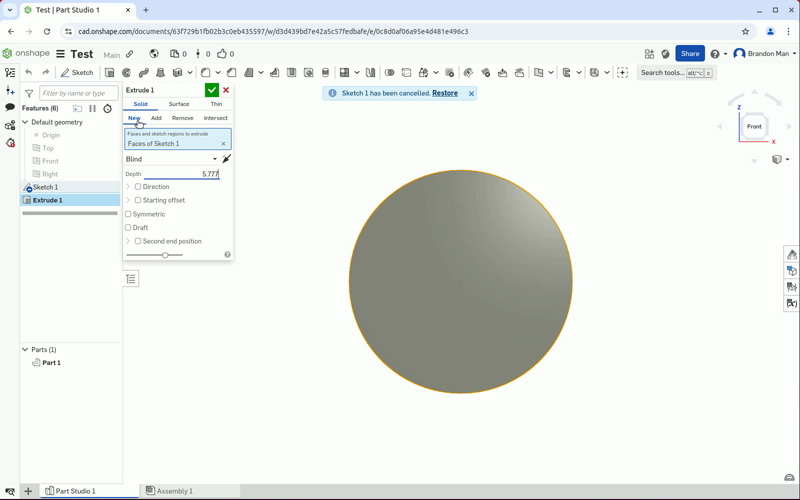
key(enter)
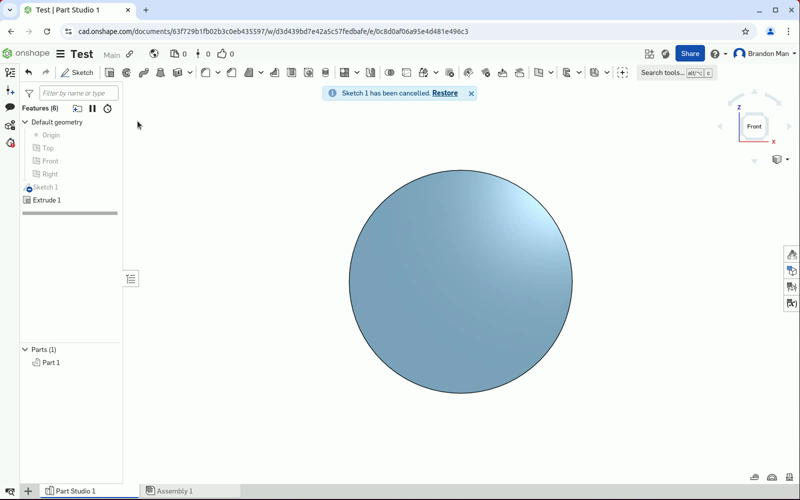
key(shift+h)
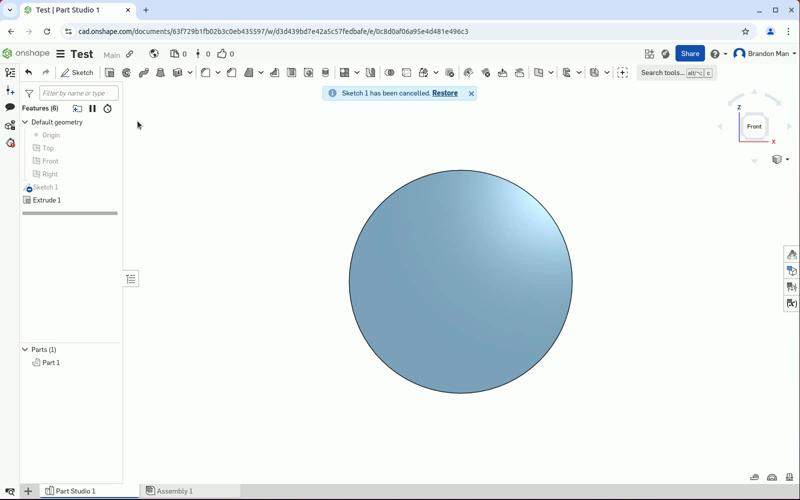
key(shift+h)
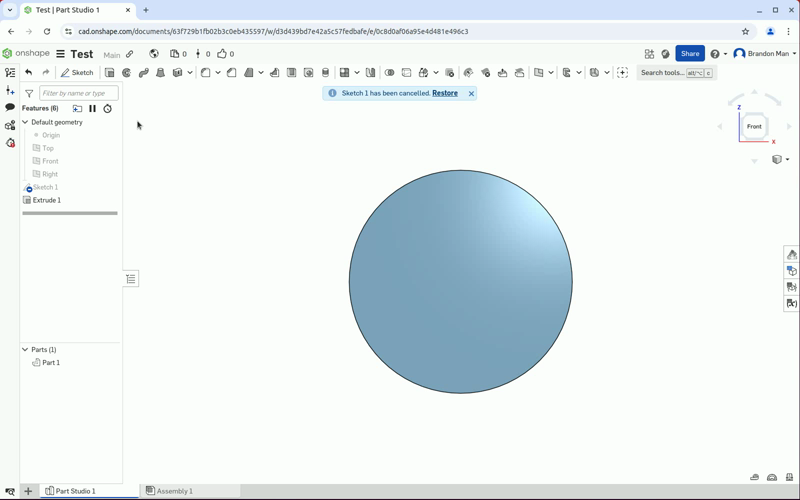
mouse_move(73, 189)
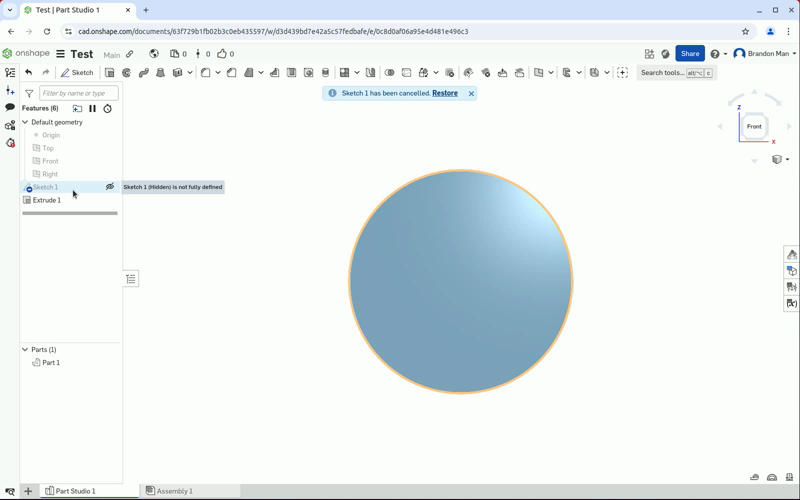
click(73, 189)
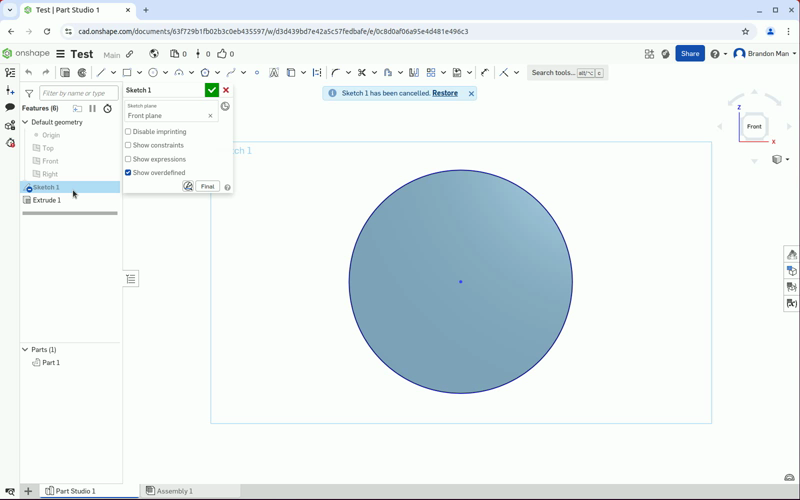
mouse_move(229, 92)
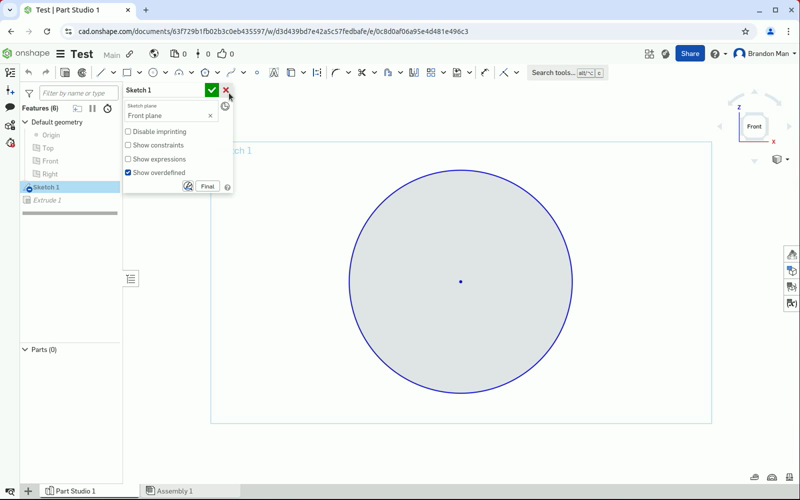
click(229, 92)
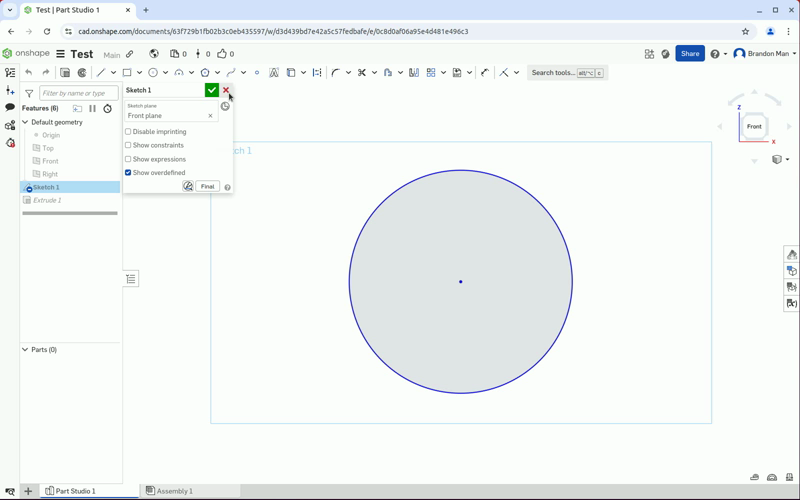
key(shift+s)
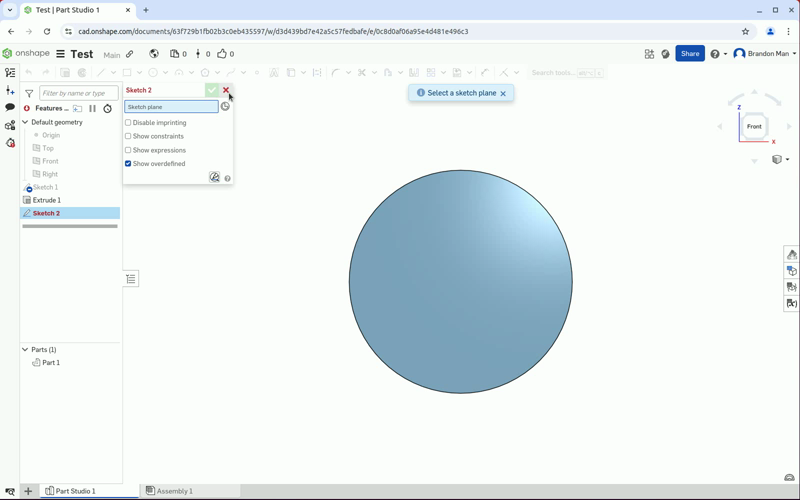
mouse_move(73, 163)
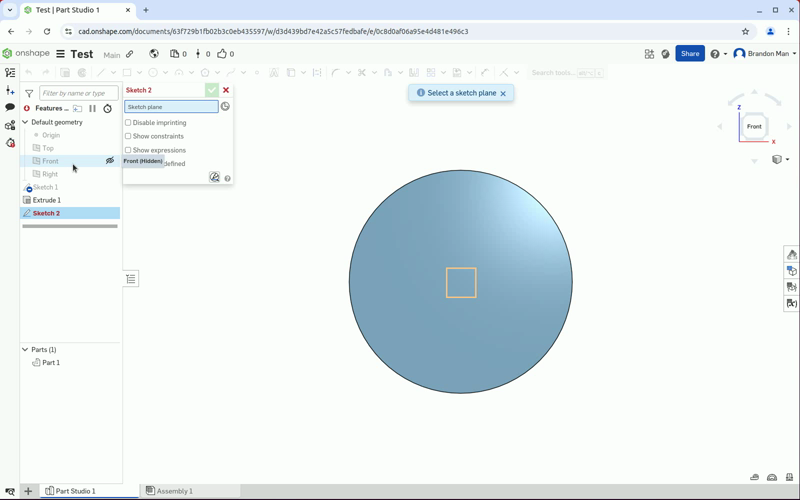
click(73, 163)
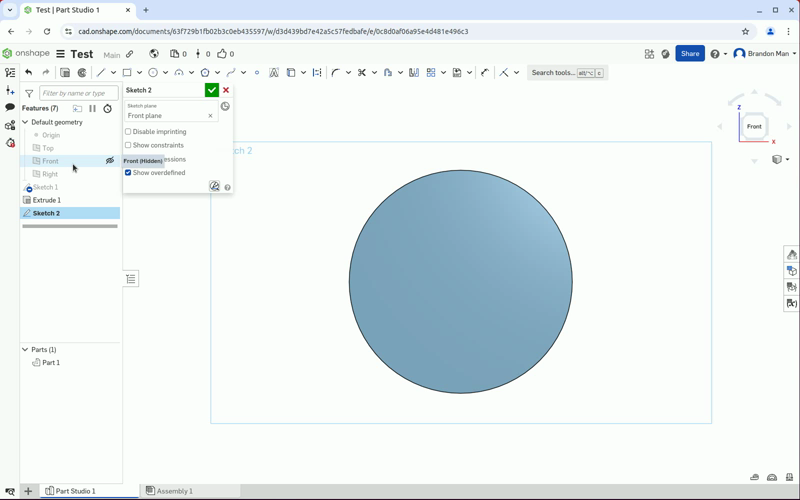
mouse_move(73, 352)
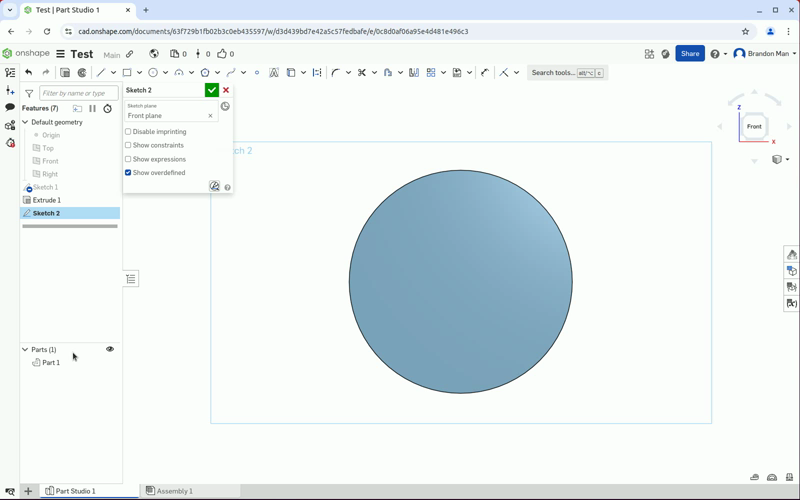
key(y)
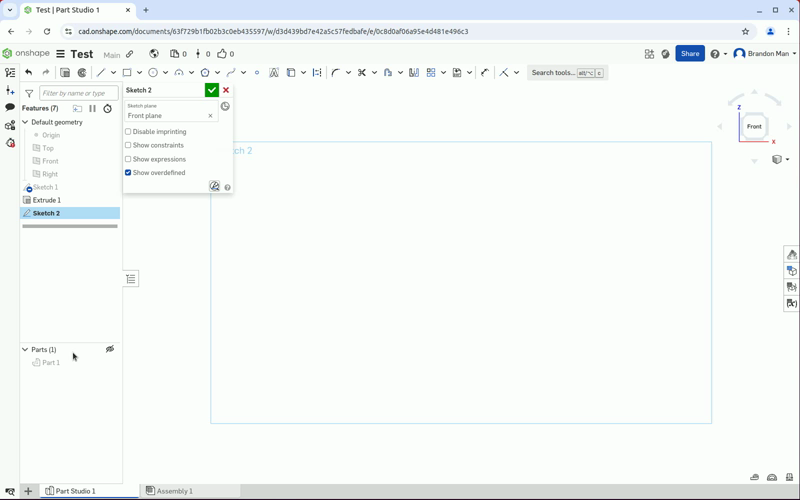
key(c)
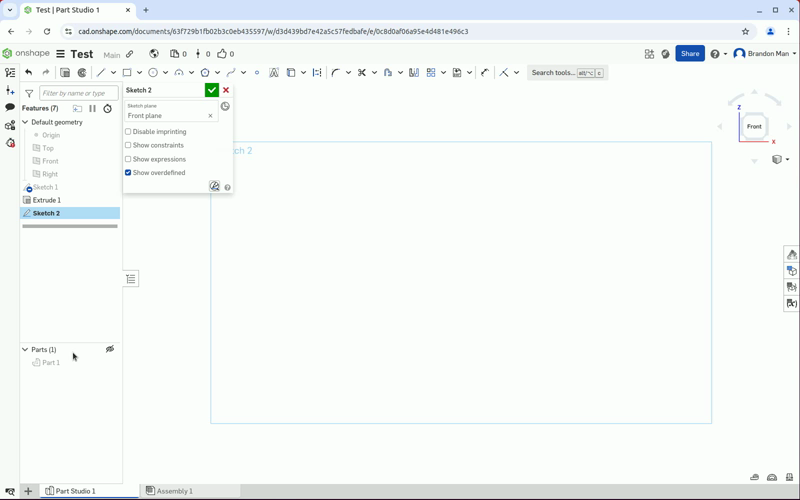
key_down(shift)
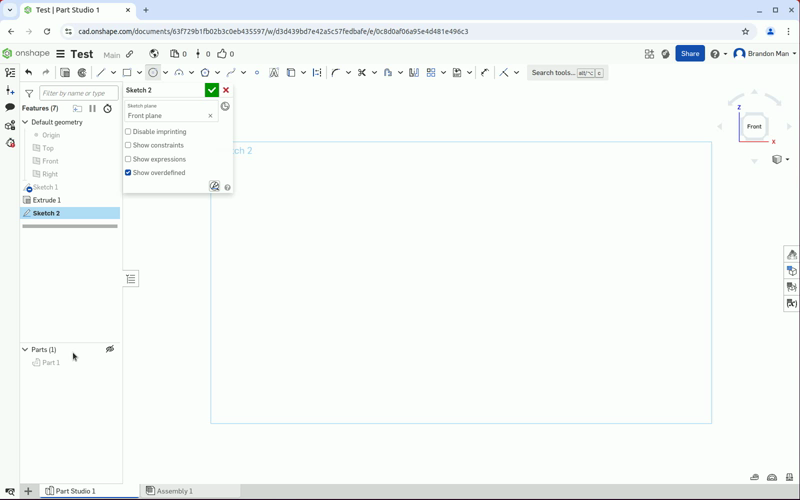
mouse_move(460, 281)
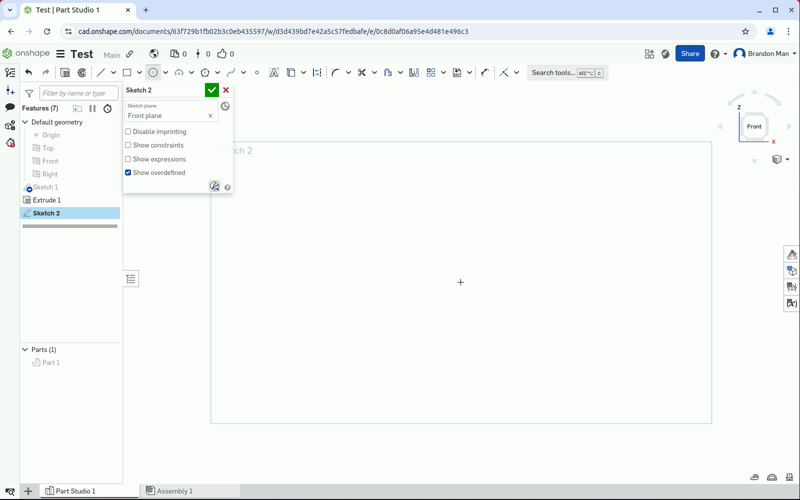
click(460, 281)
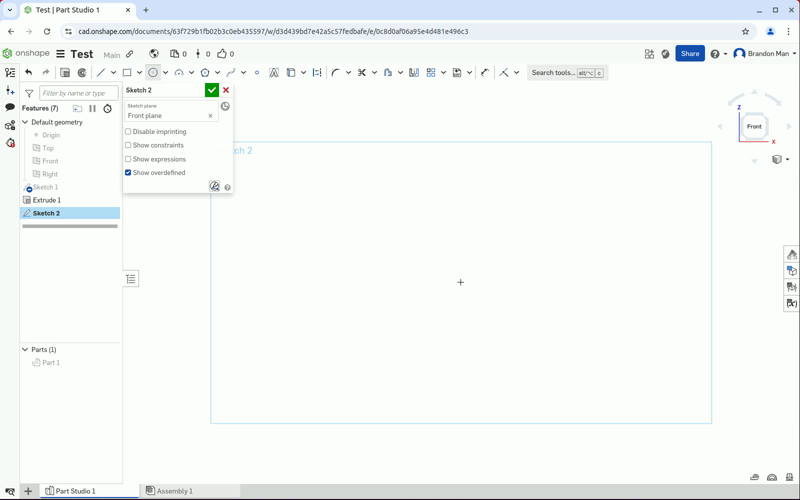
key_up(shift)
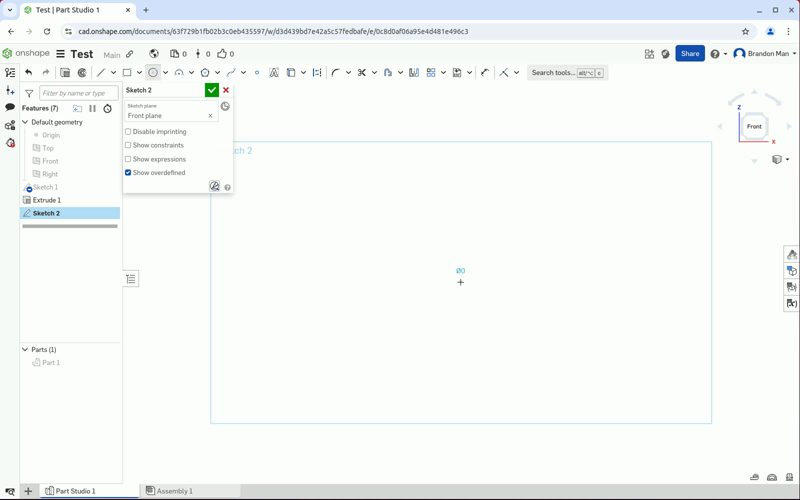
mouse_move(572, 281)
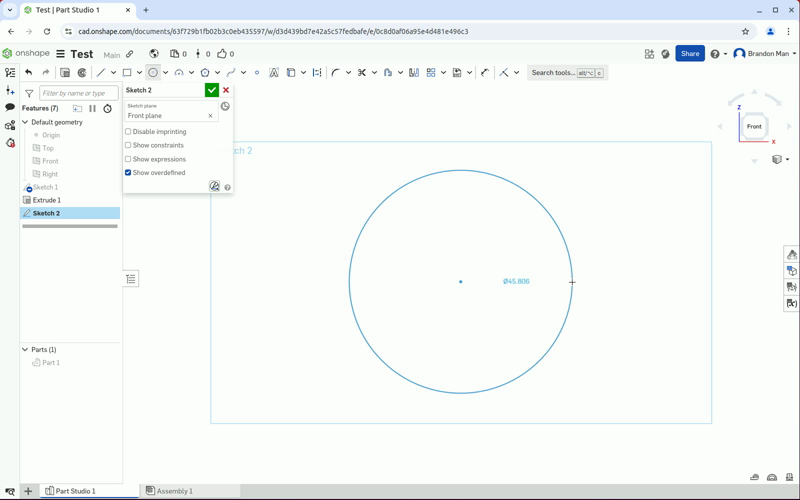
click(572, 281)
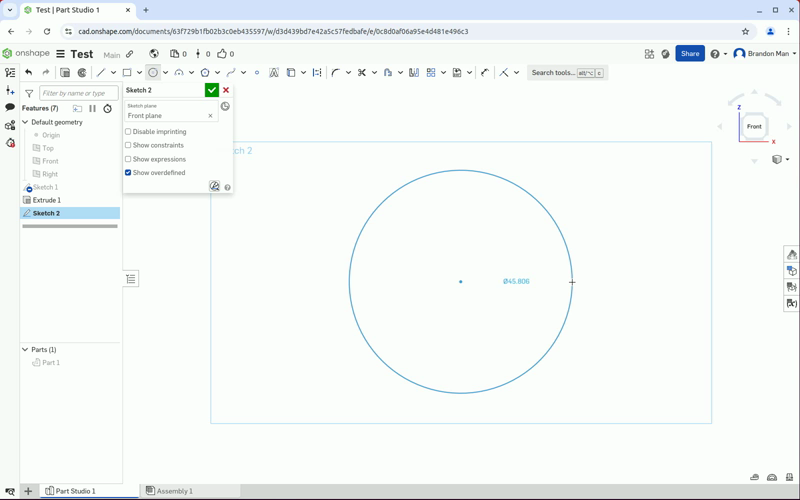
key(esc)
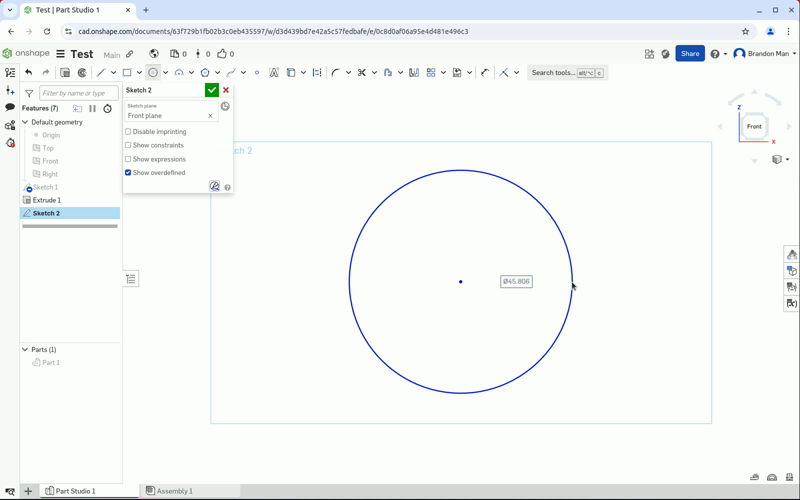
mouse_move(437, 250)
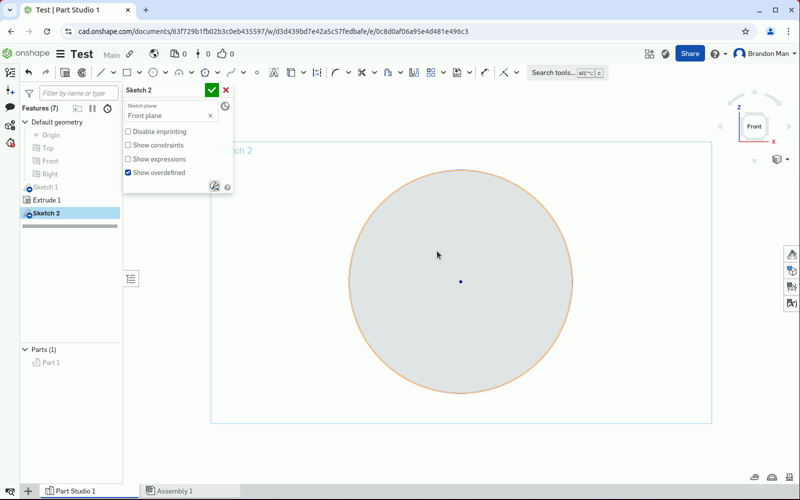
click(437, 250)
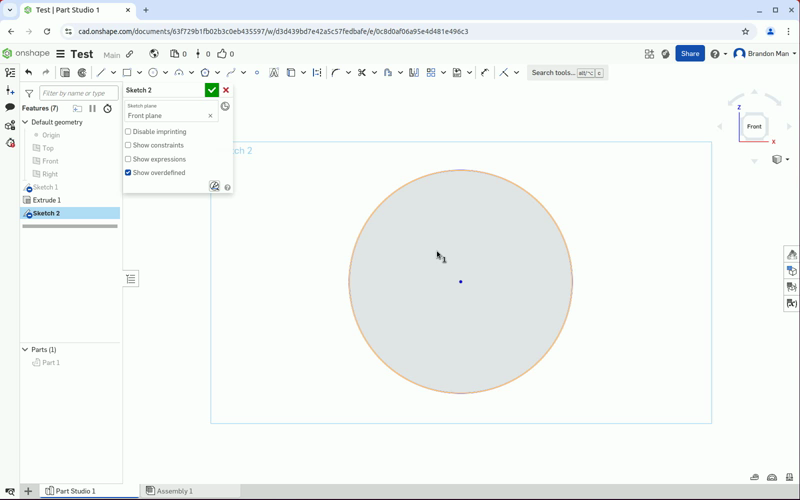
mouse_move(73, 352)
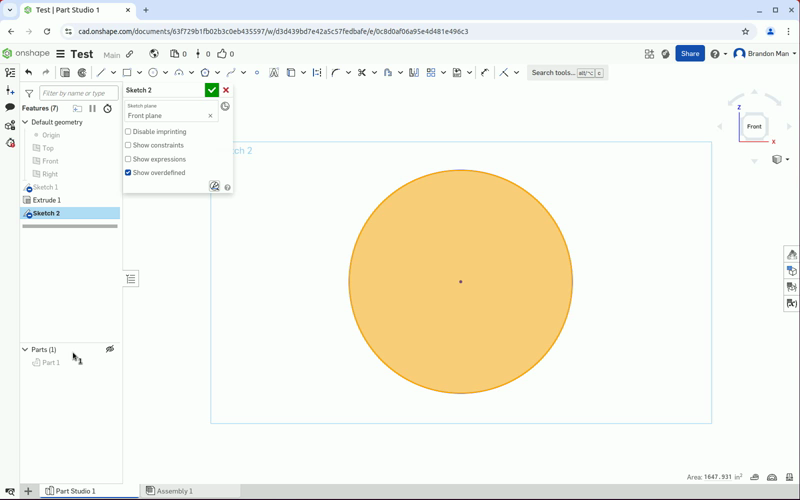
key(shift+y)
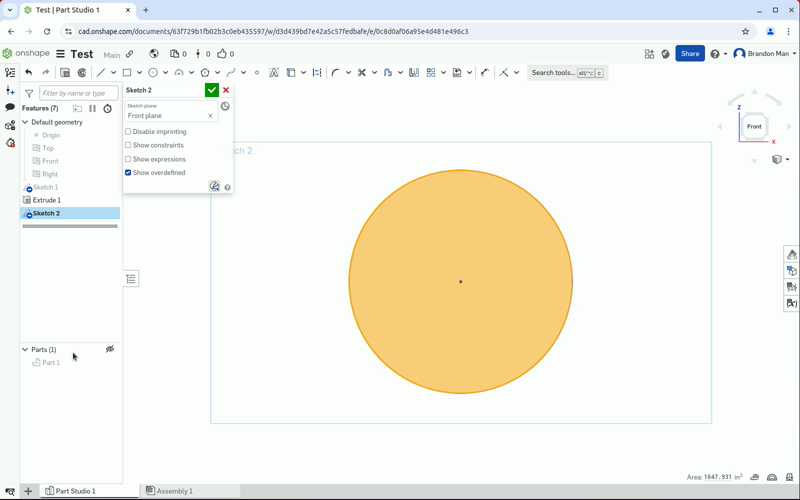
key(shift+e)
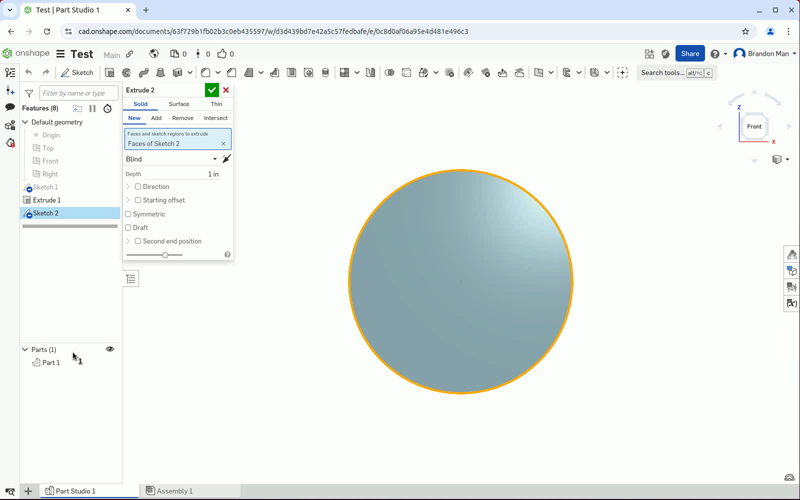
mouse_move(143, 106)
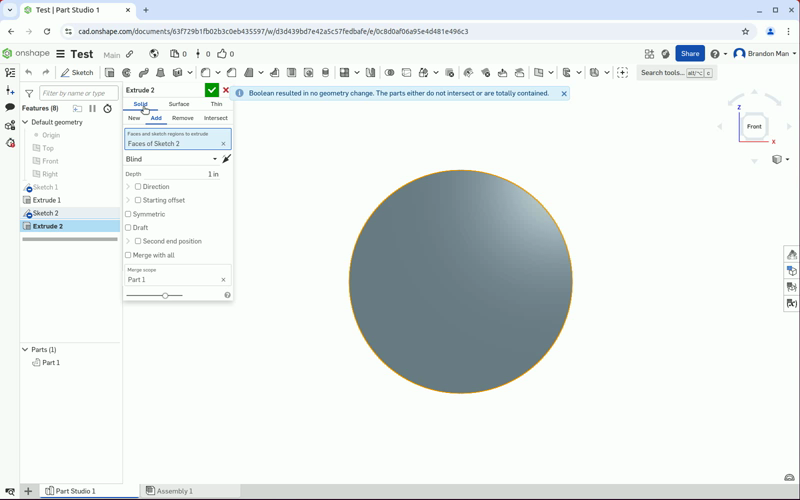
click(143, 106)
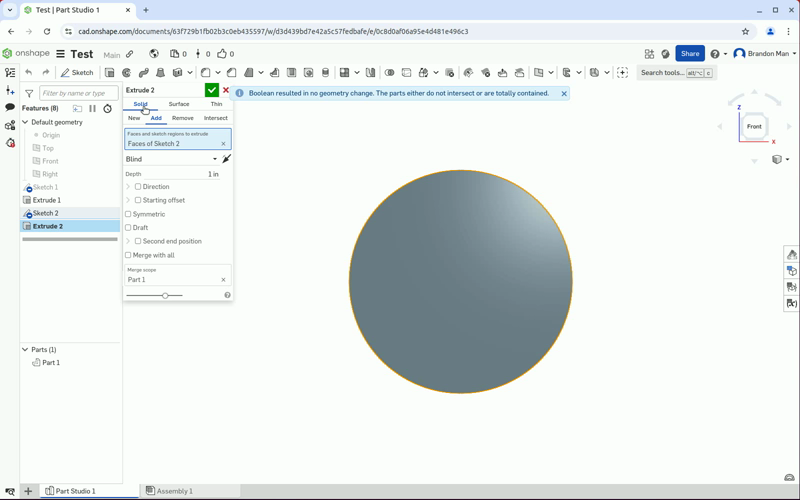
mouse_move(137, 120)
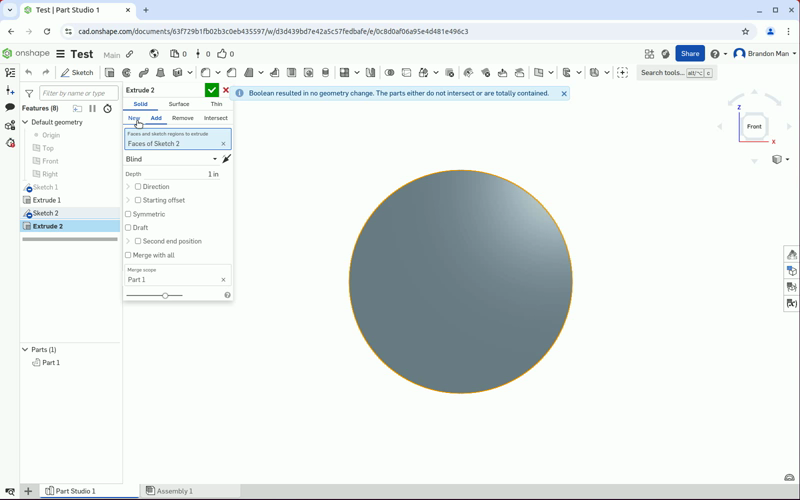
click(137, 120)
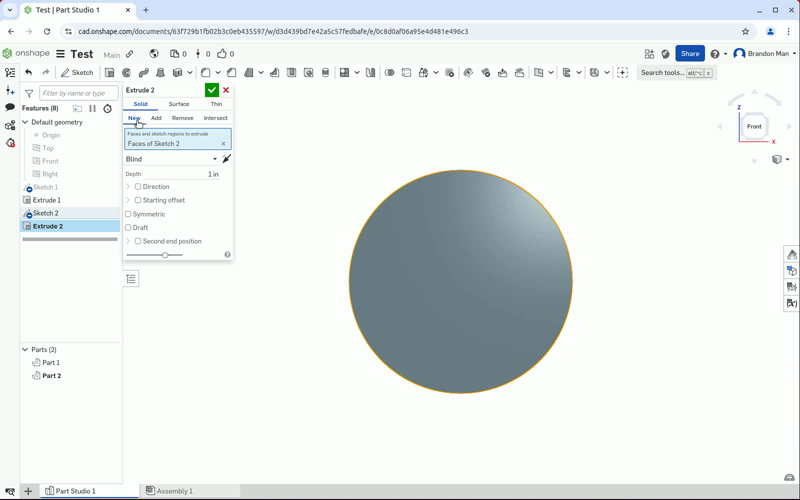
key(tab, 4)
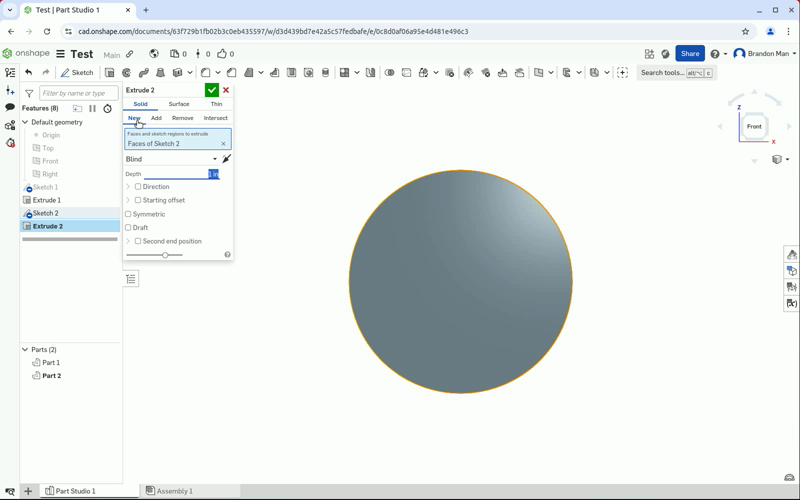
text(5.777)
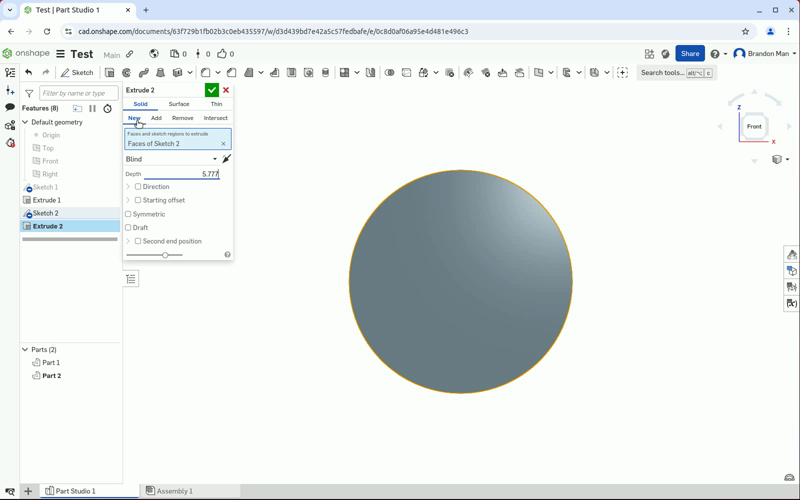
key(enter)
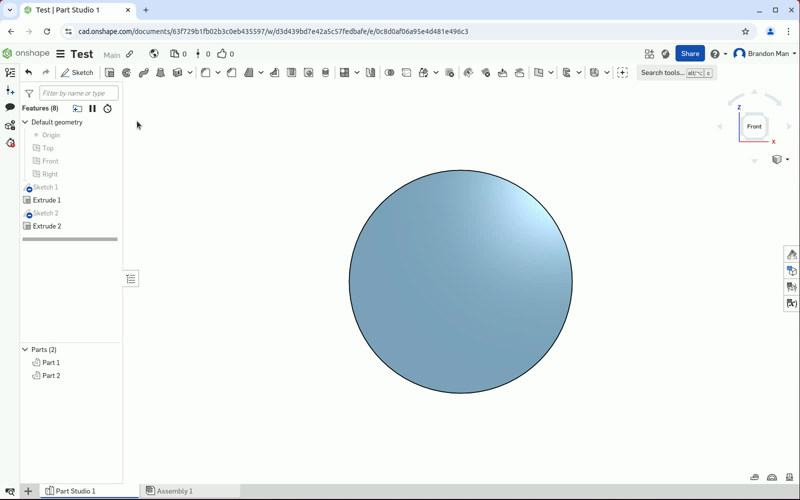
key(shift+h)
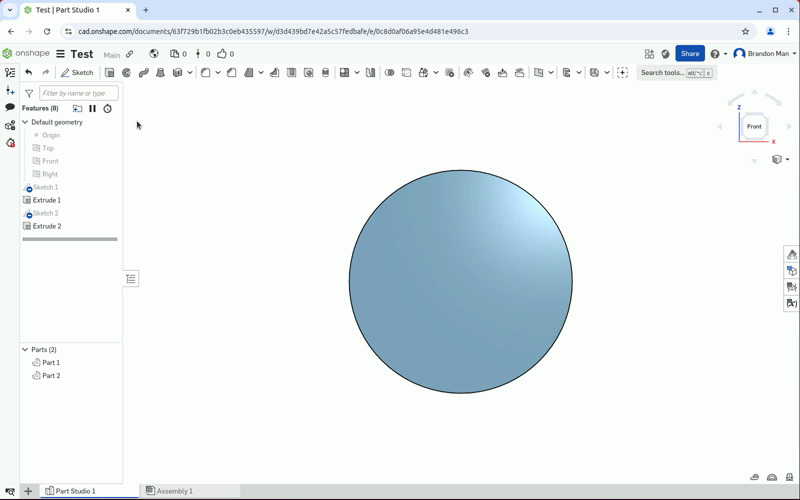
key(shift+h)
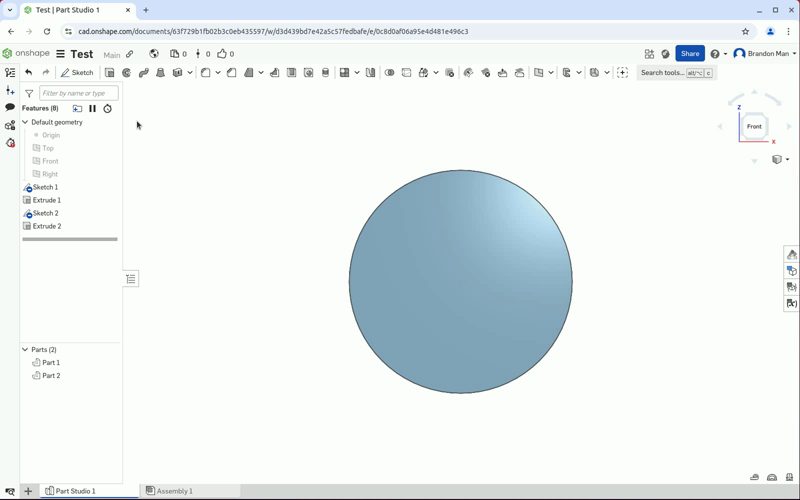
key(shift+7)
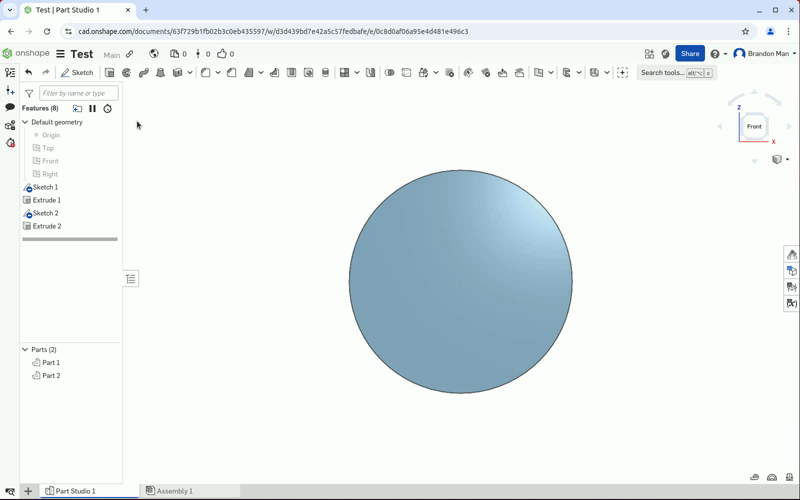
key(left, 2)
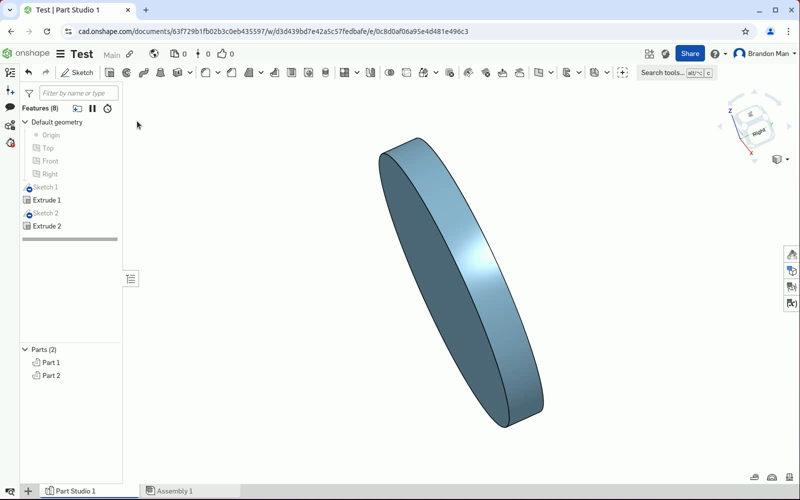
key(down, 2)
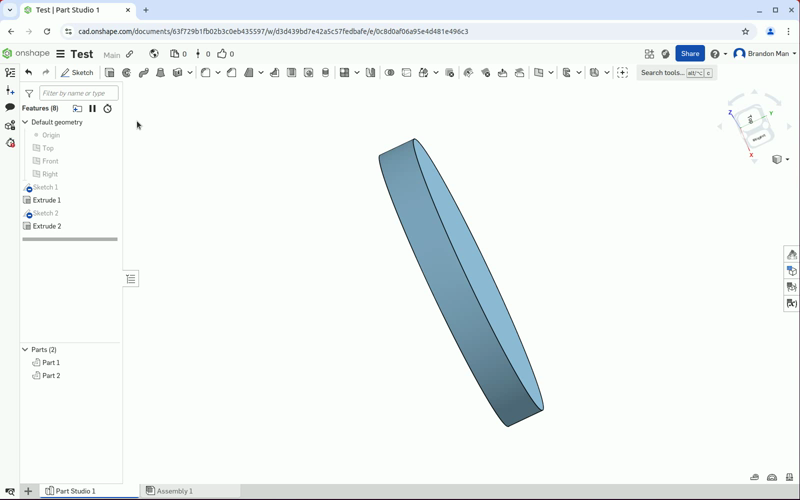
key(up, 2)
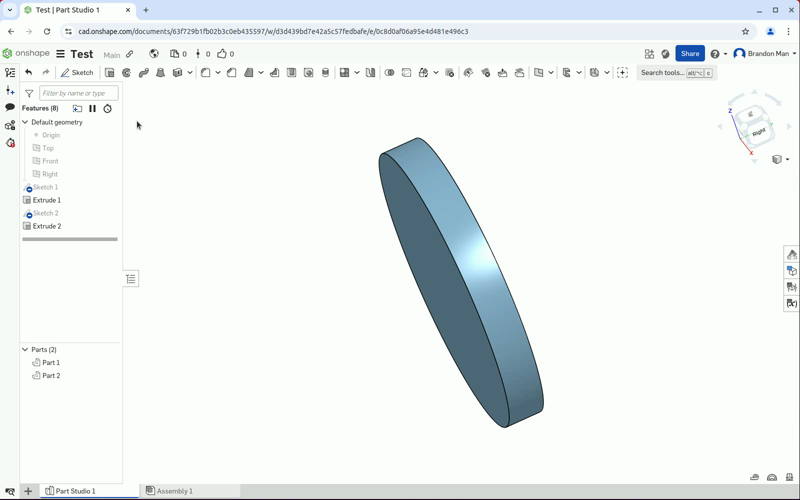
key(right, 2)
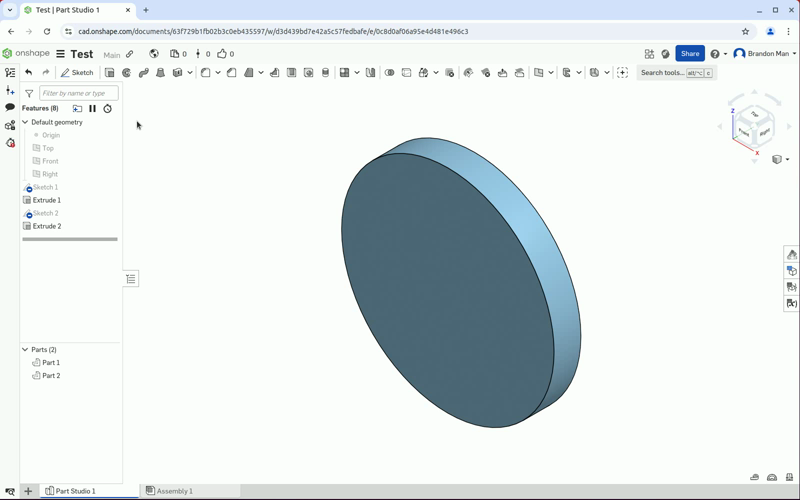
mouse_move(73, 189)
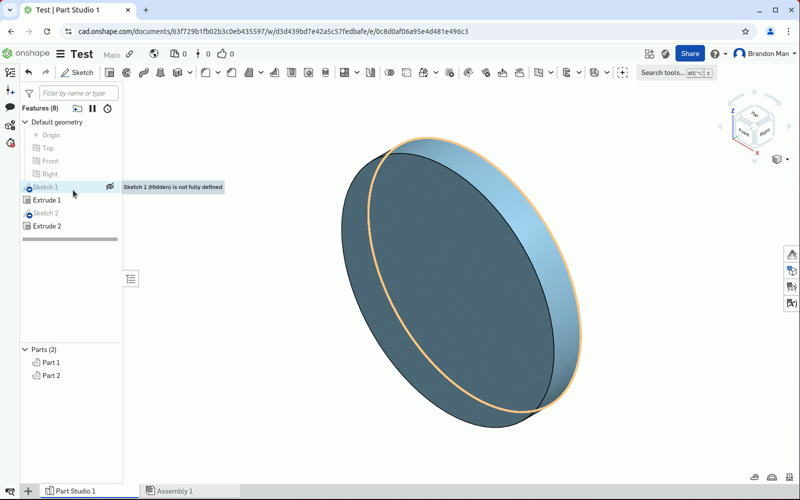
click(73, 189)